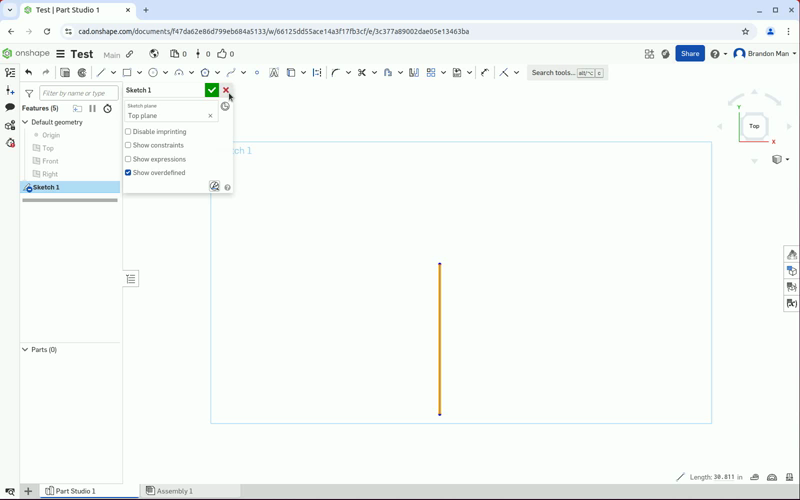
key(shift+h)
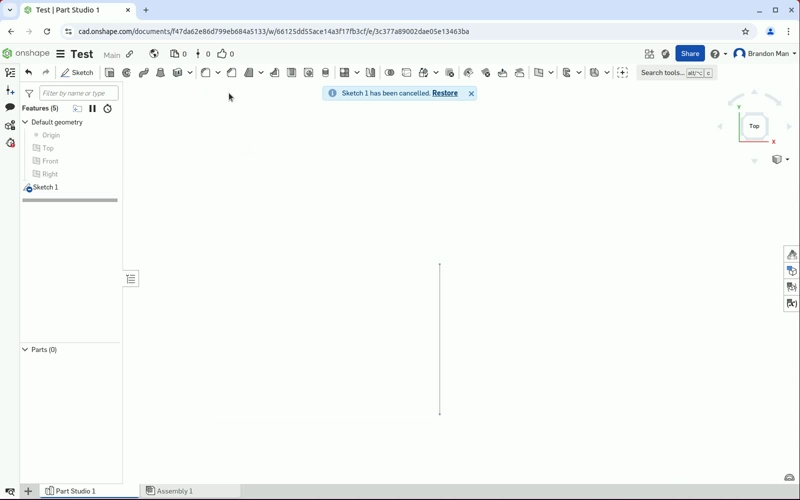
key(shift+s)
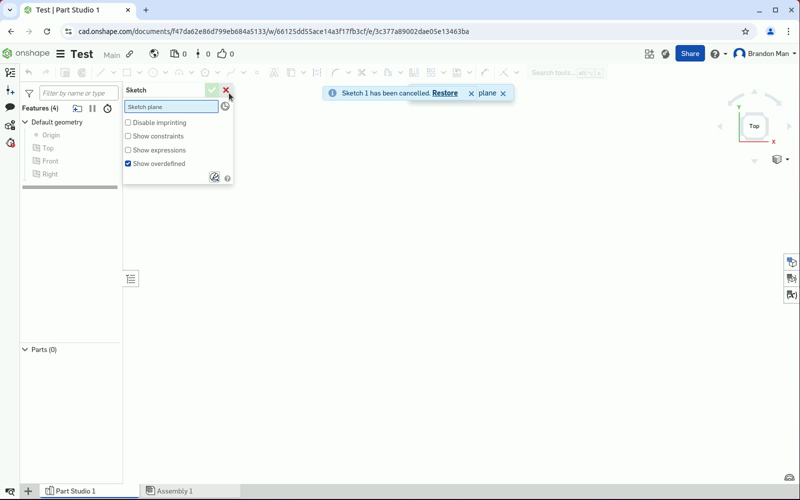
mouse_move(73, 150)
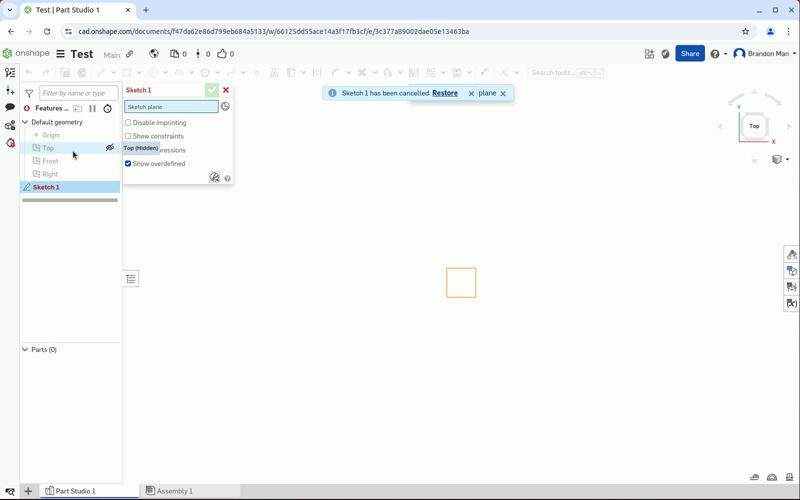
click(73, 150)
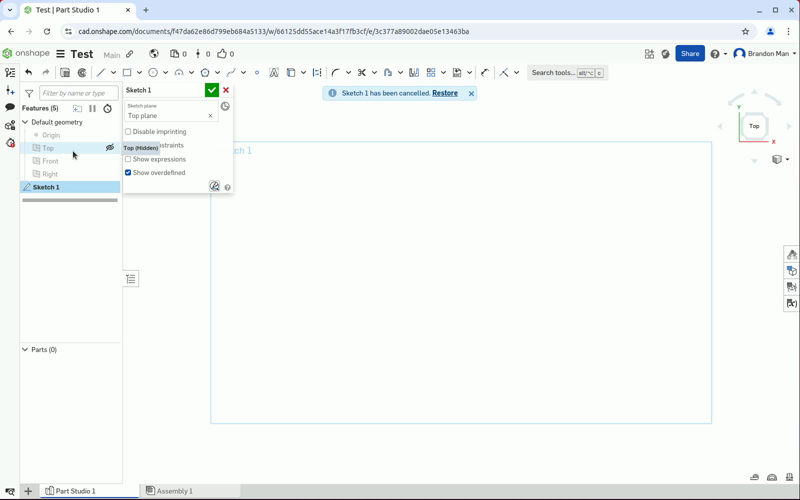
mouse_move(73, 352)
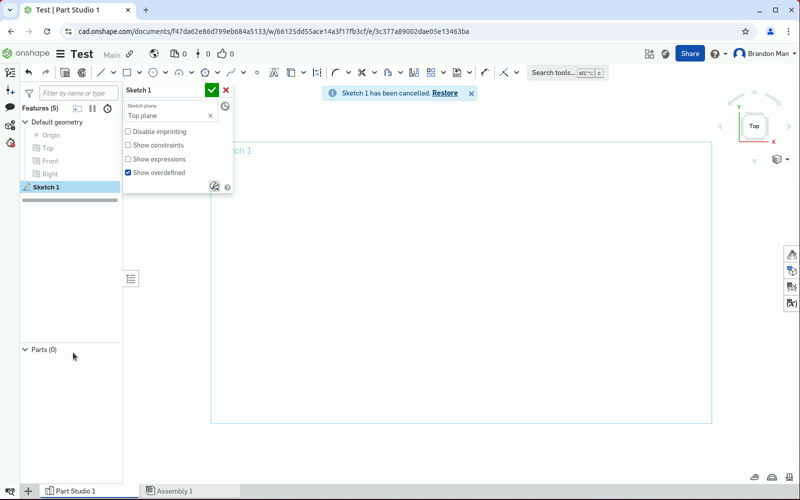
key(y)
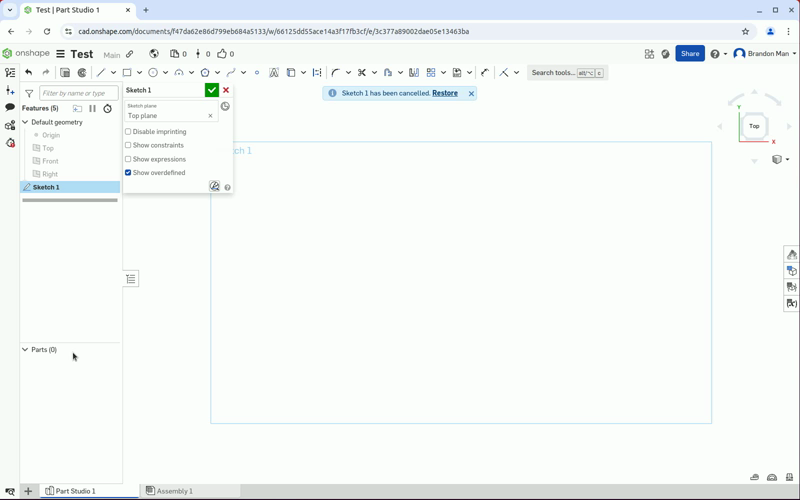
key(c)
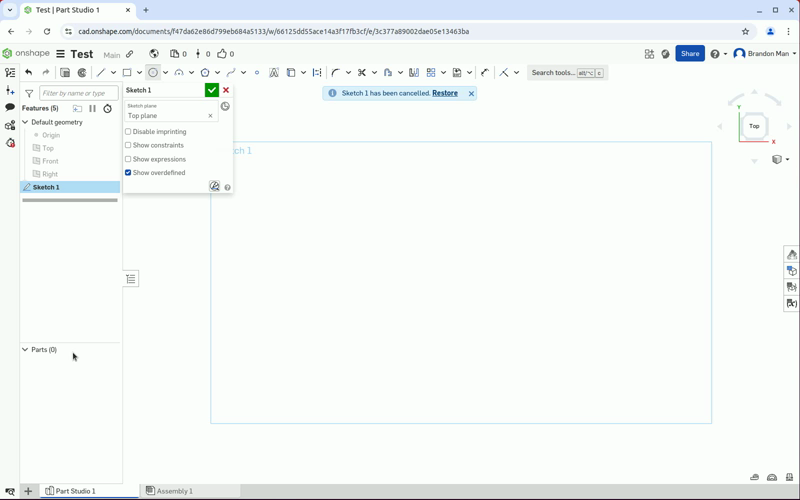
key_down(shift)
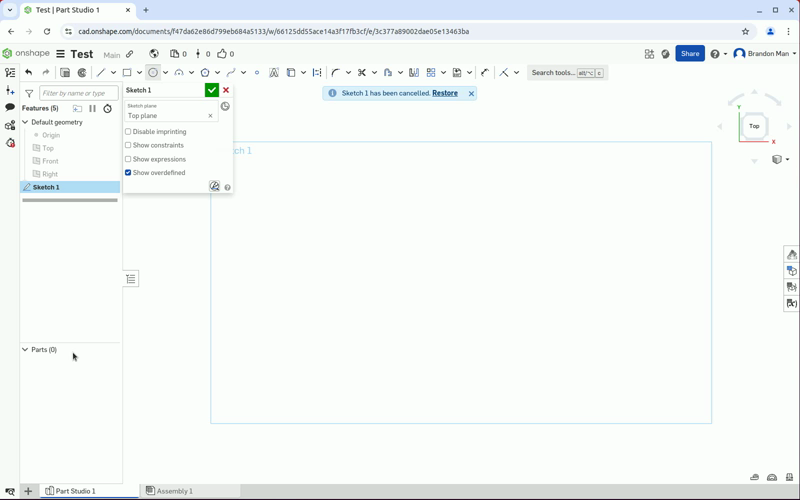
mouse_move(461, 282)
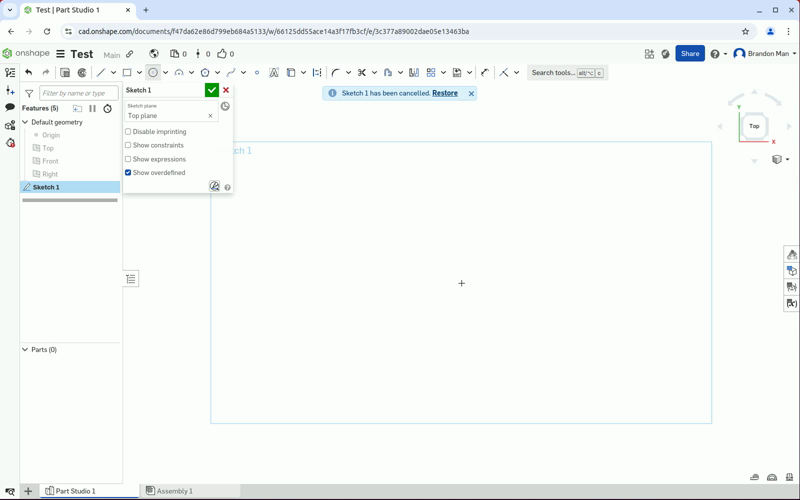
click(461, 282)
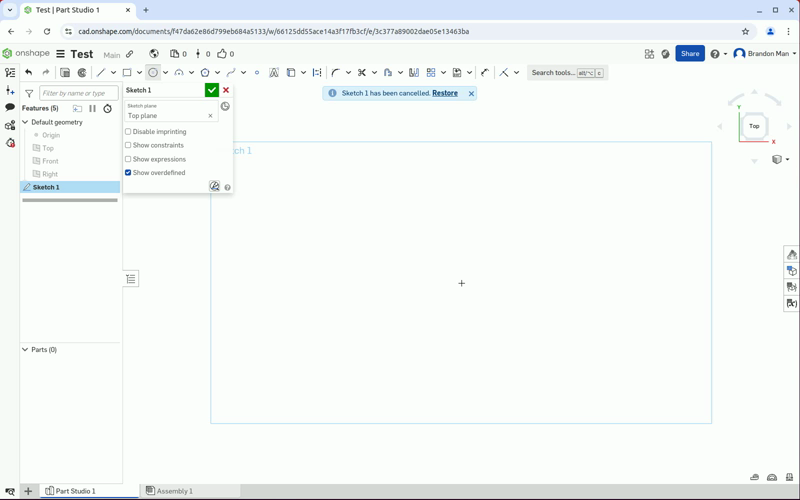
key_up(shift)
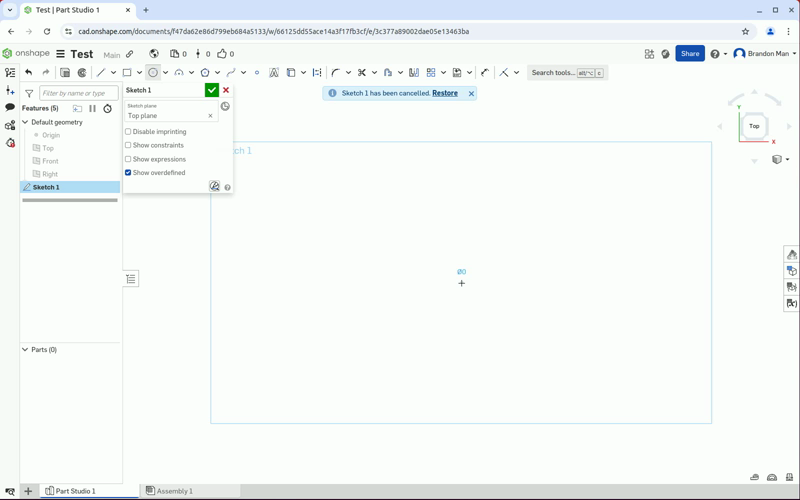
mouse_move(551, 282)
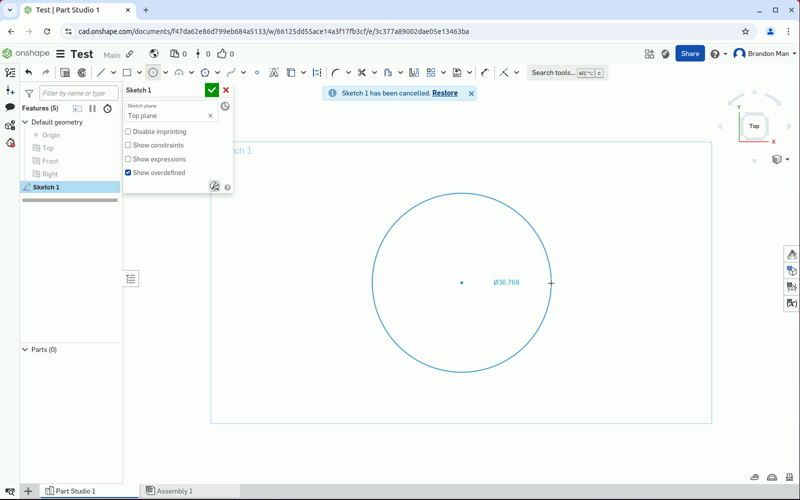
click(551, 282)
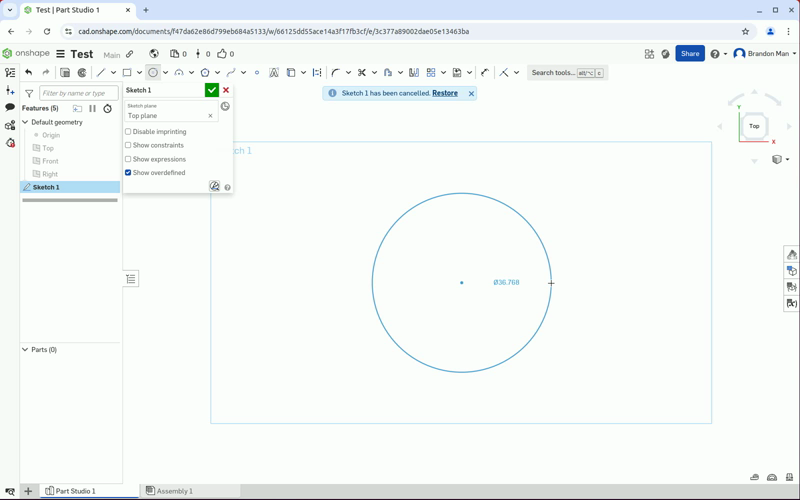
key(esc)
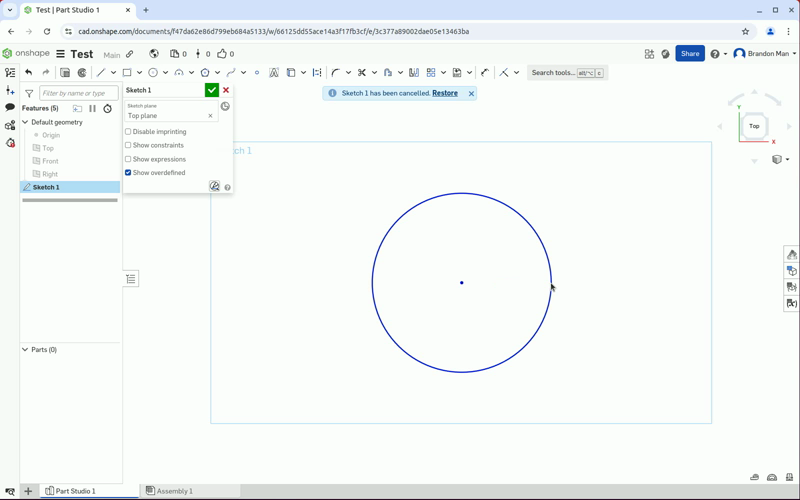
mouse_move(496, 321)
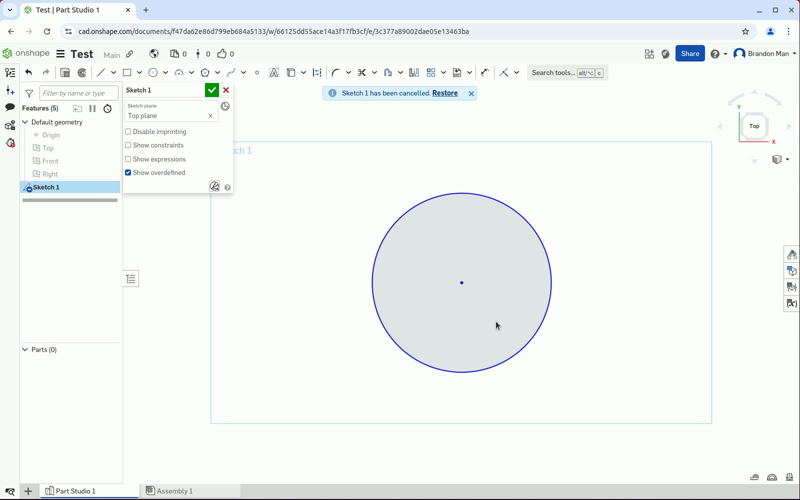
click(496, 321)
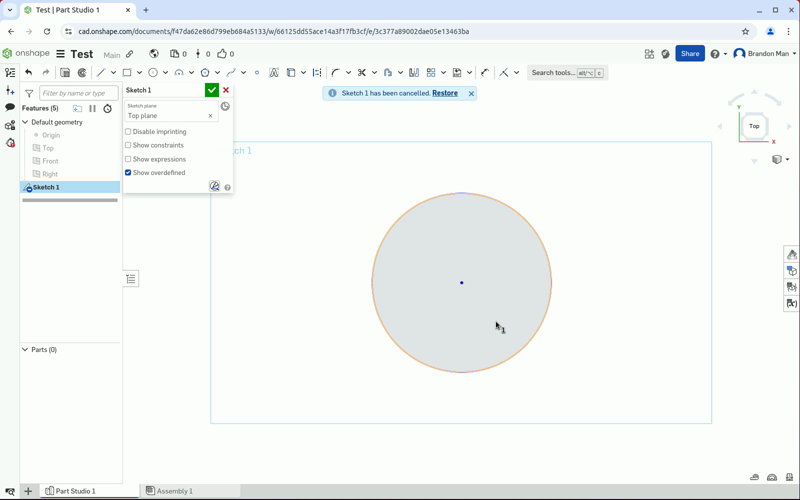
mouse_move(73, 352)
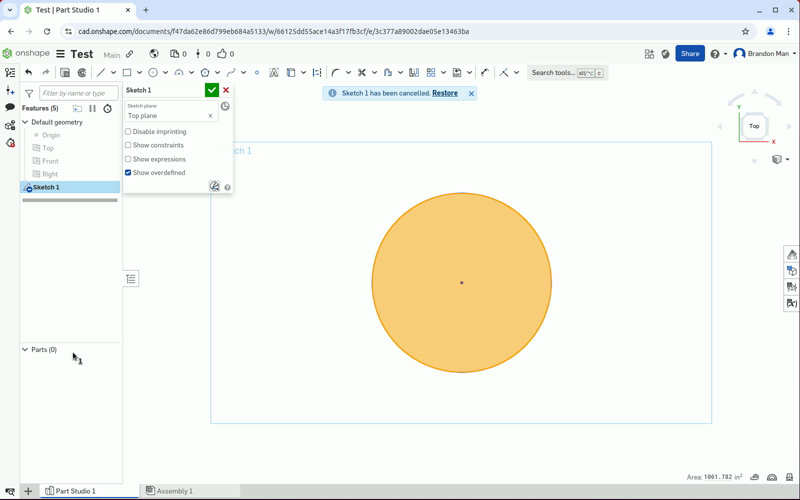
key(shift+y)
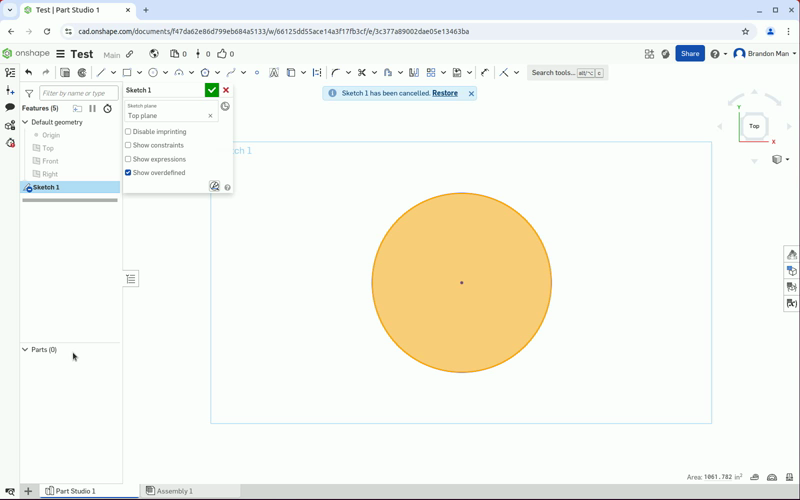
key(shift+e)
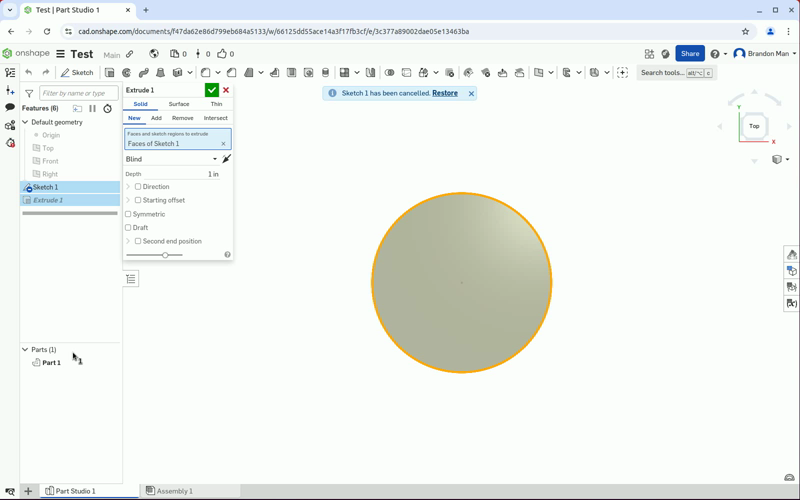
mouse_move(143, 106)
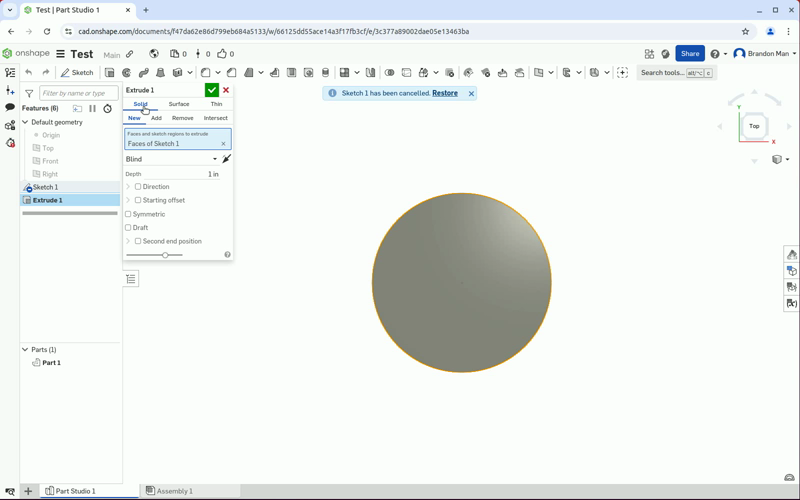
click(143, 106)
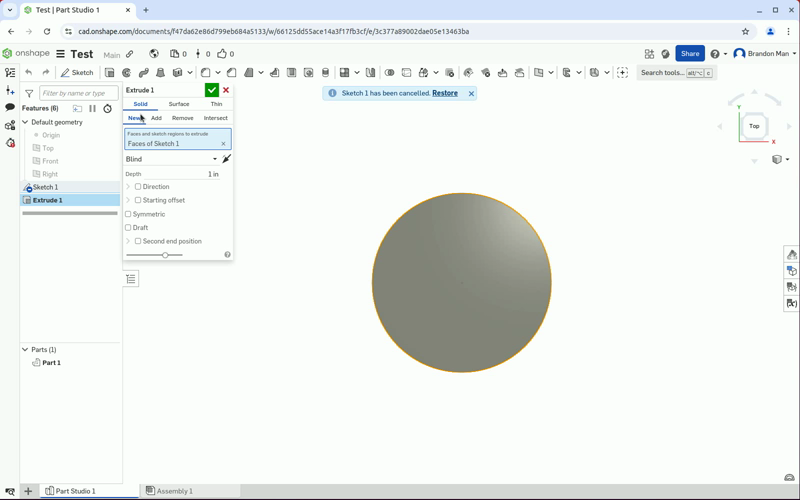
mouse_move(137, 120)
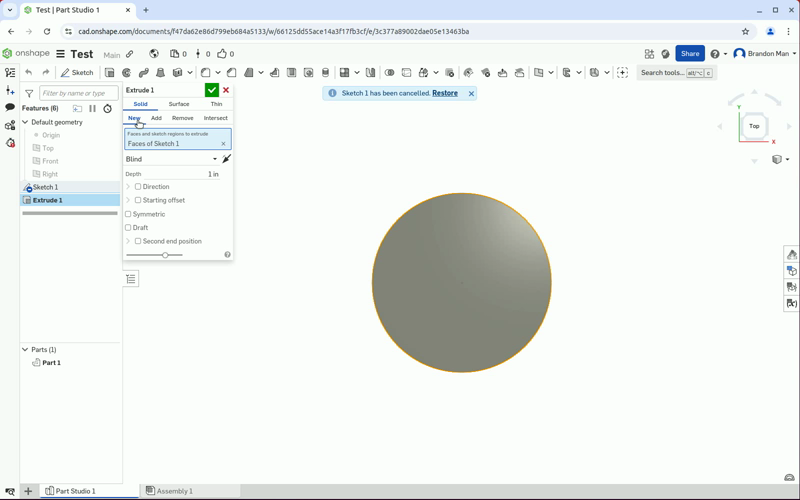
click(137, 120)
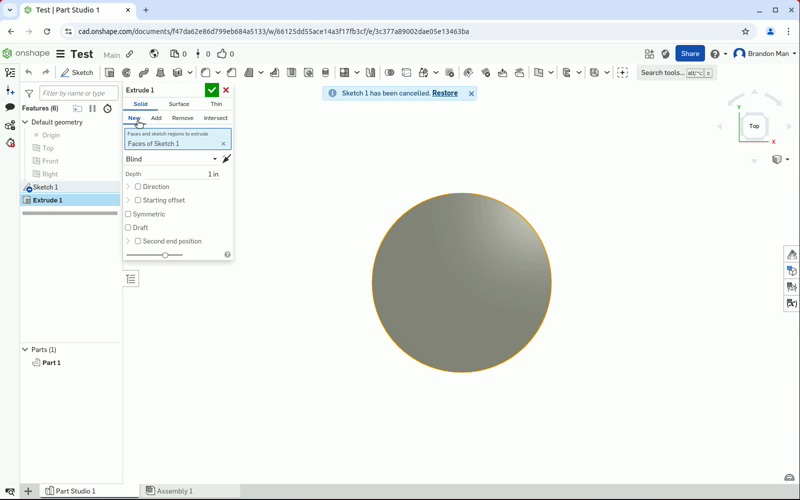
key(tab, 4)
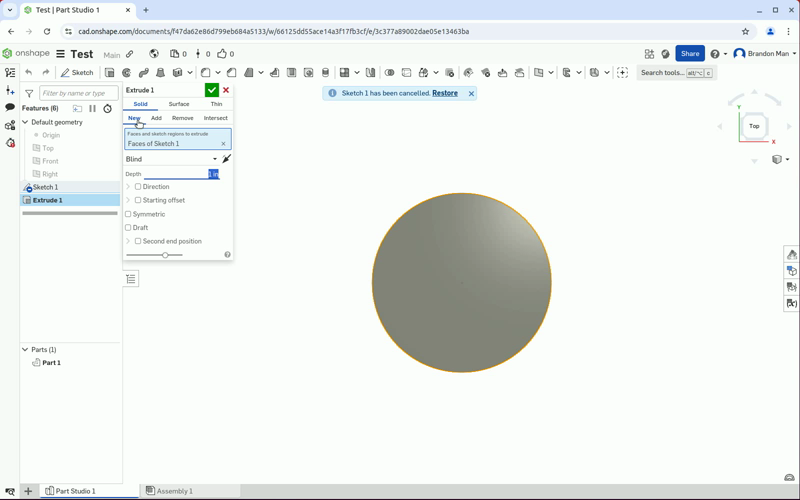
text(23.108)
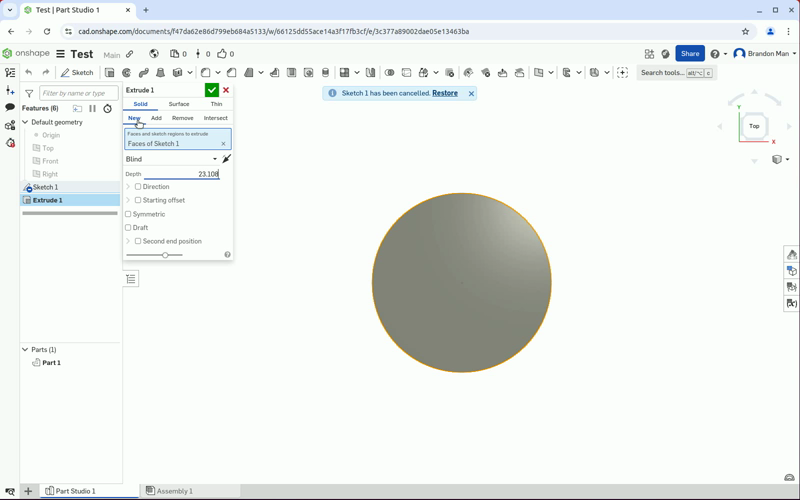
key(enter)
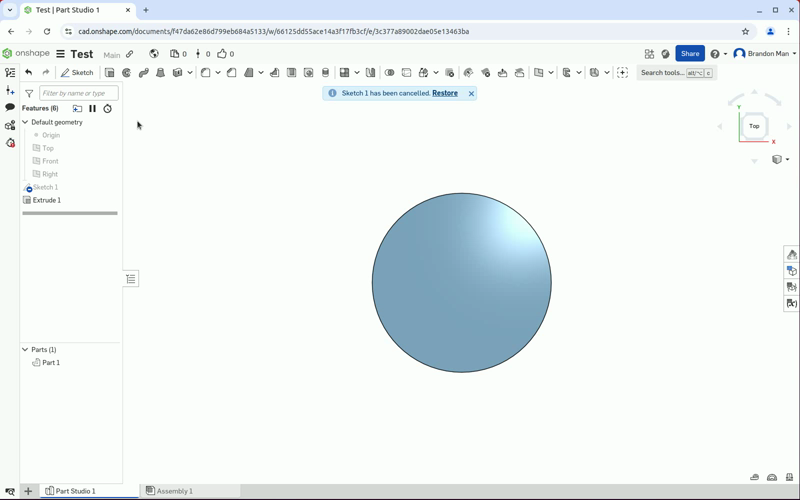
key(shift+h)
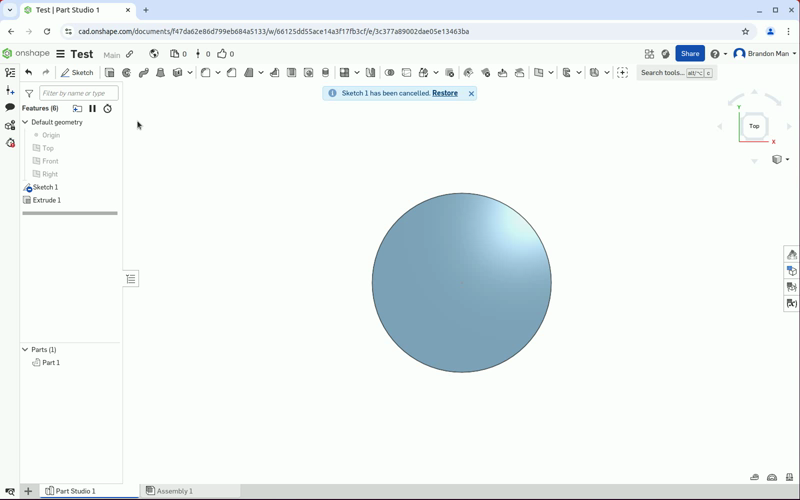
key(shift+h)
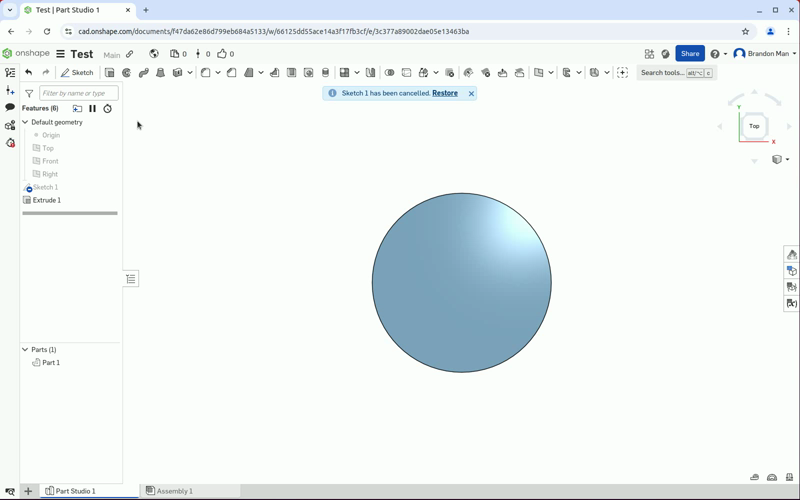
mouse_move(73, 189)
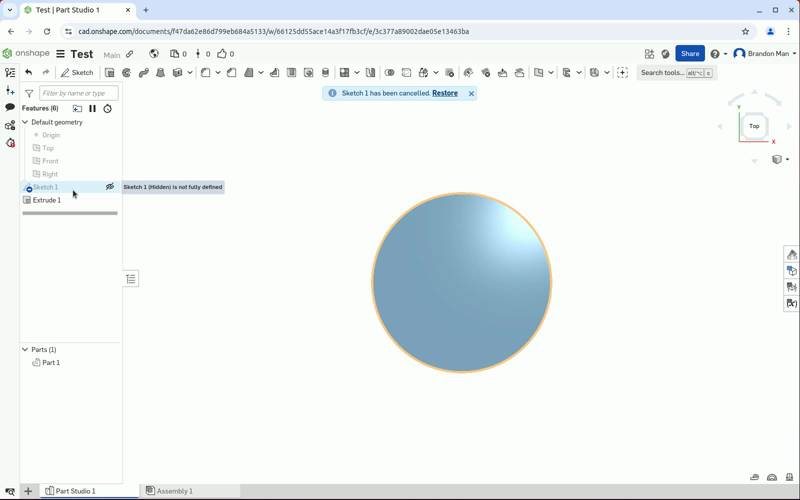
click(73, 189)
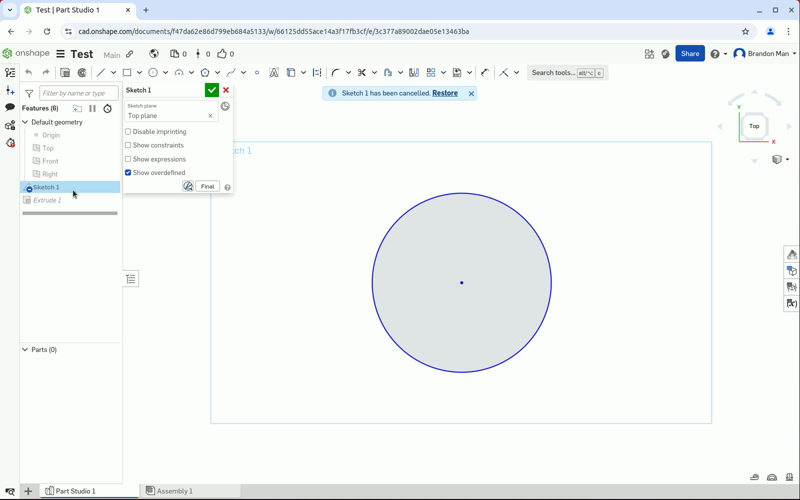
mouse_move(229, 92)
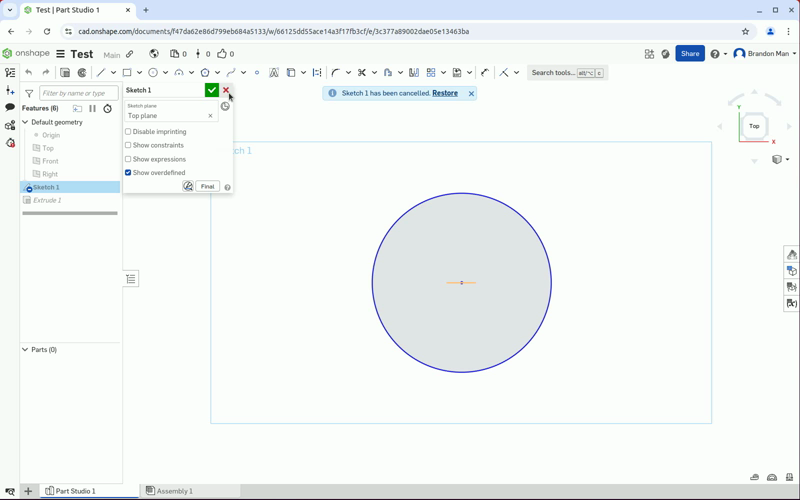
click(229, 92)
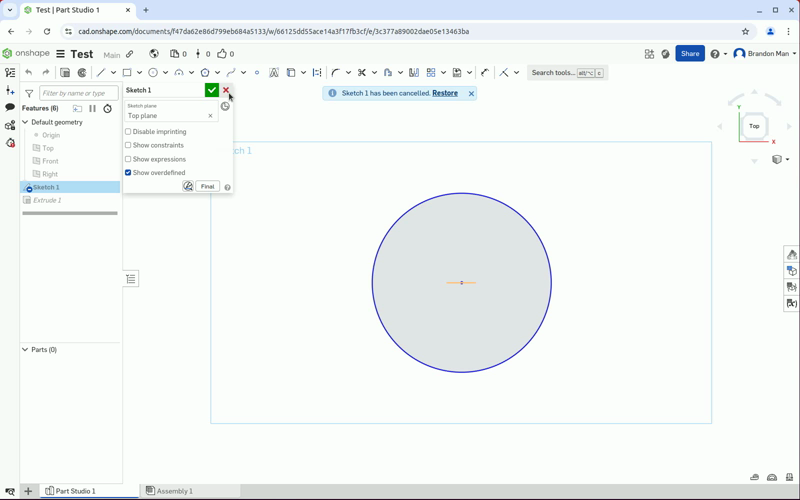
key(shift+s)
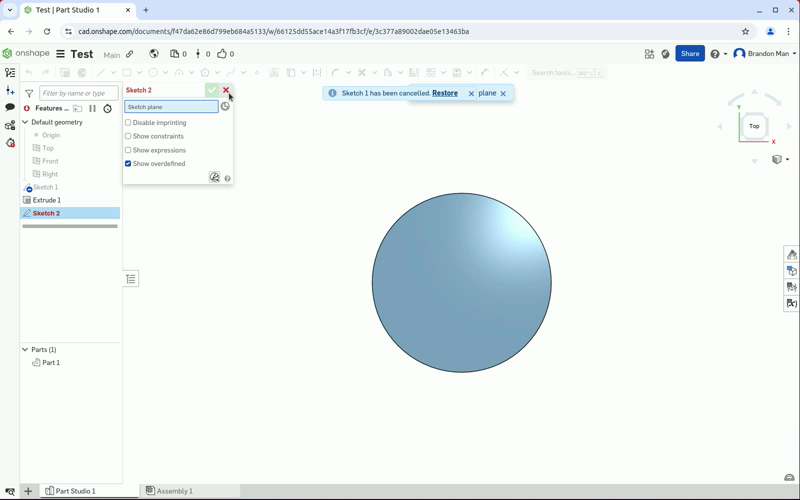
mouse_move(73, 150)
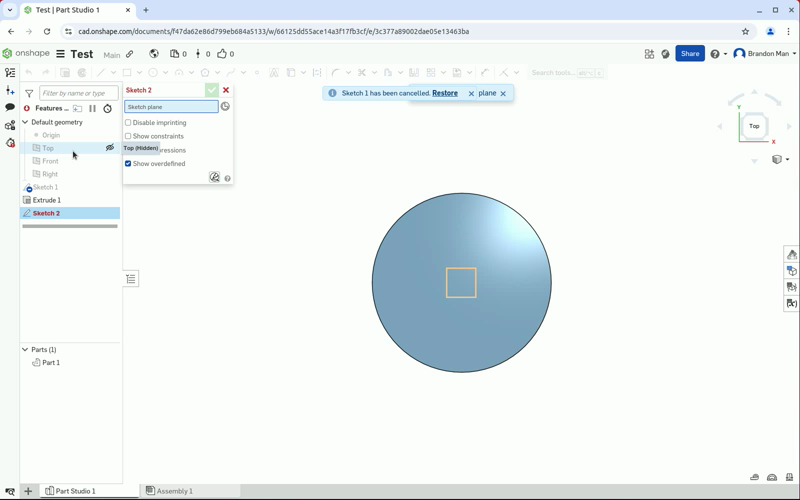
click(73, 150)
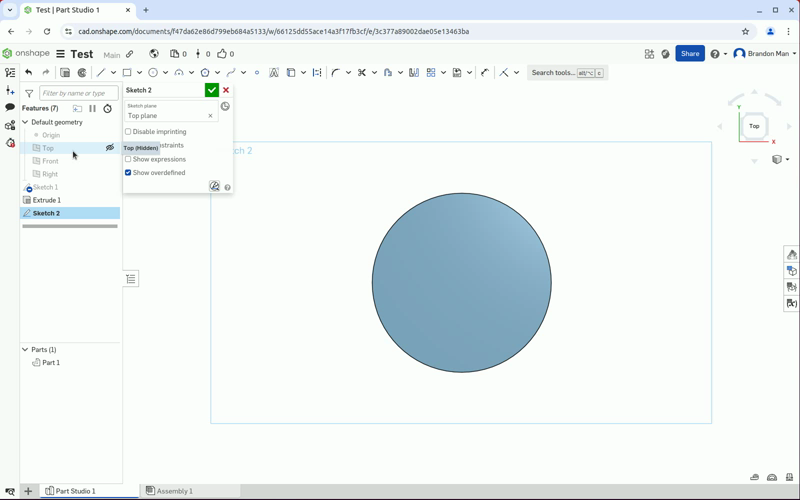
mouse_move(73, 352)
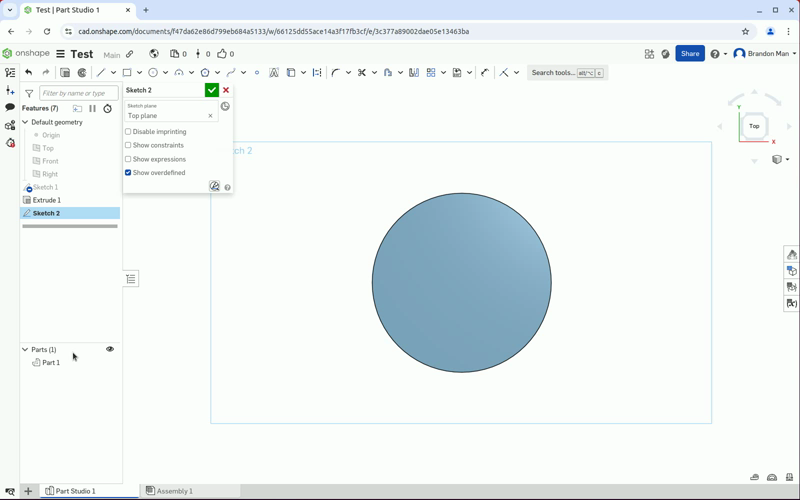
key(y)
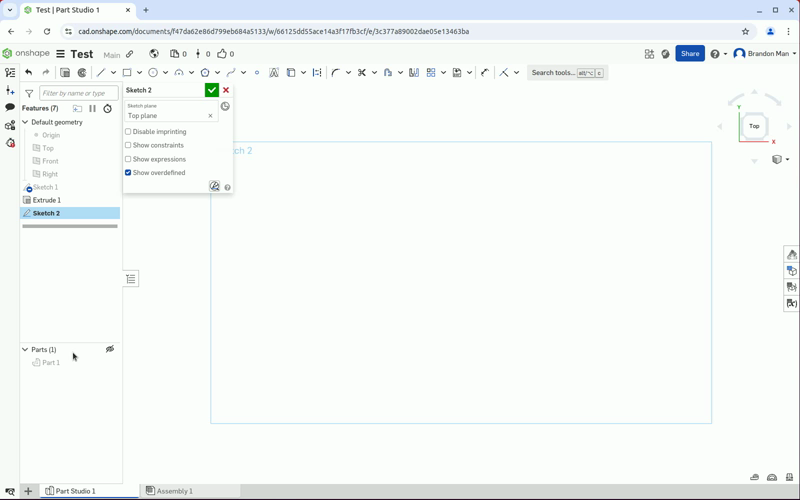
key(c)
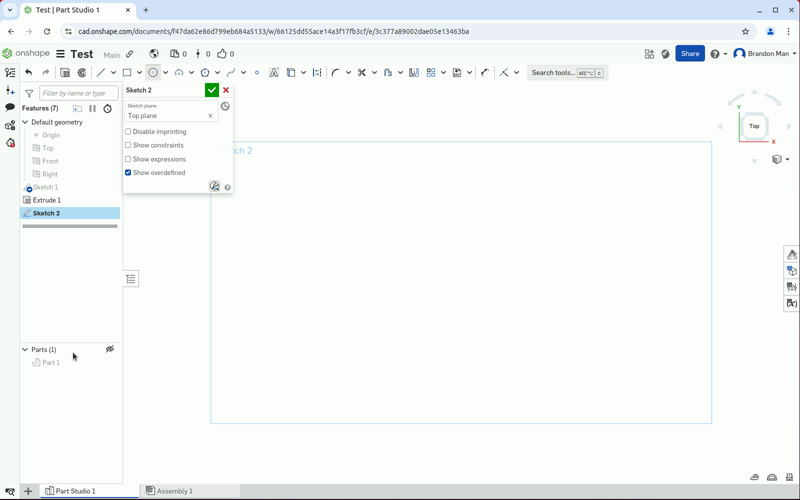
key_down(shift)
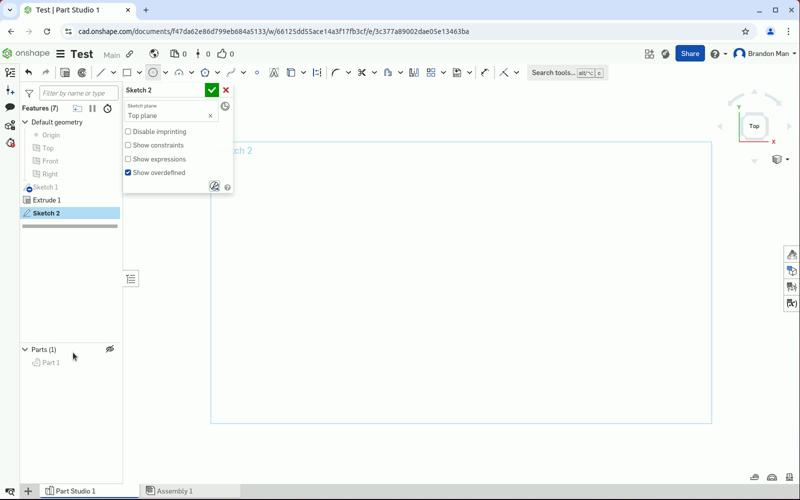
mouse_move(461, 282)
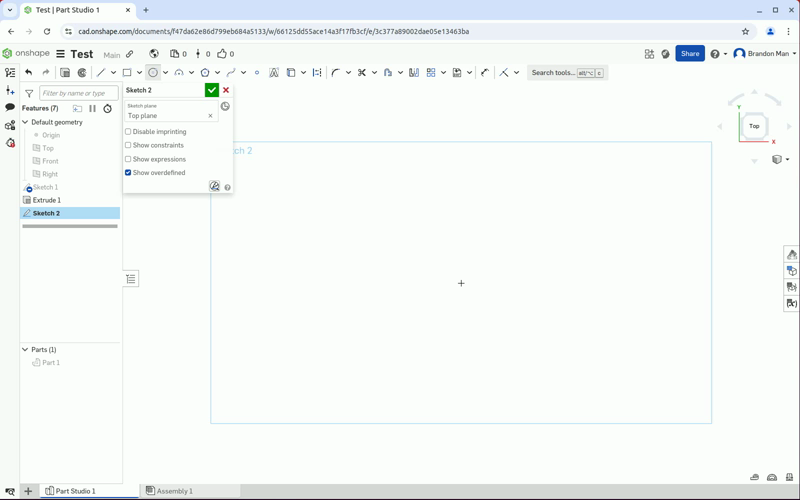
click(461, 282)
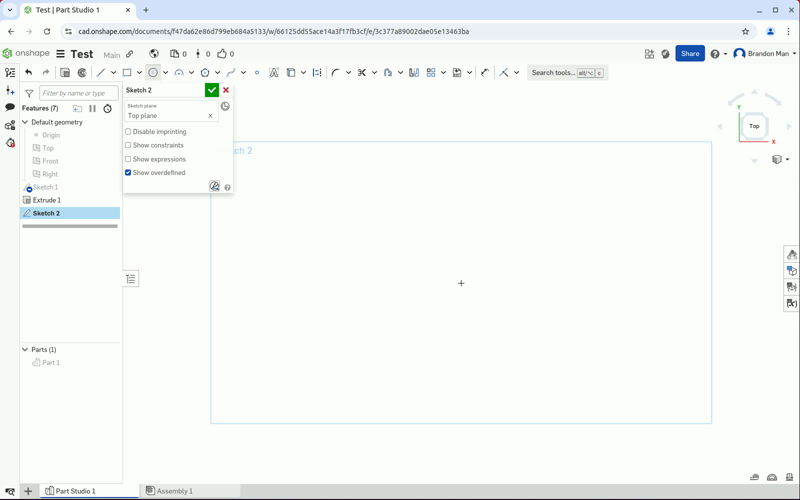
key_up(shift)
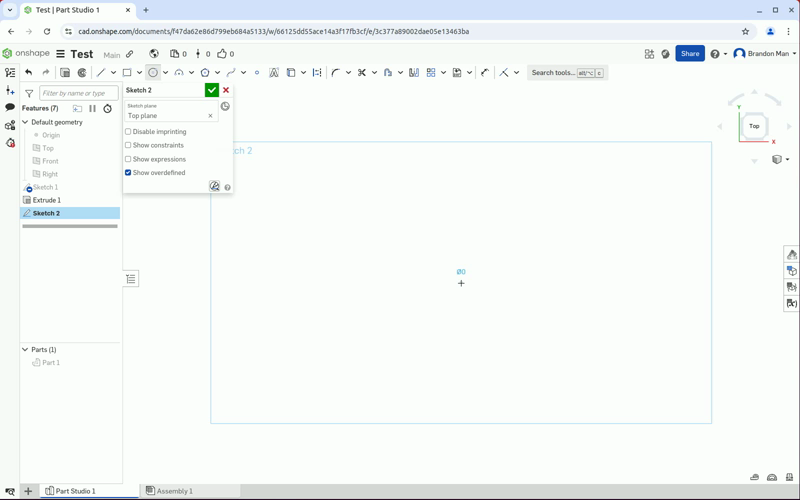
mouse_move(534, 282)
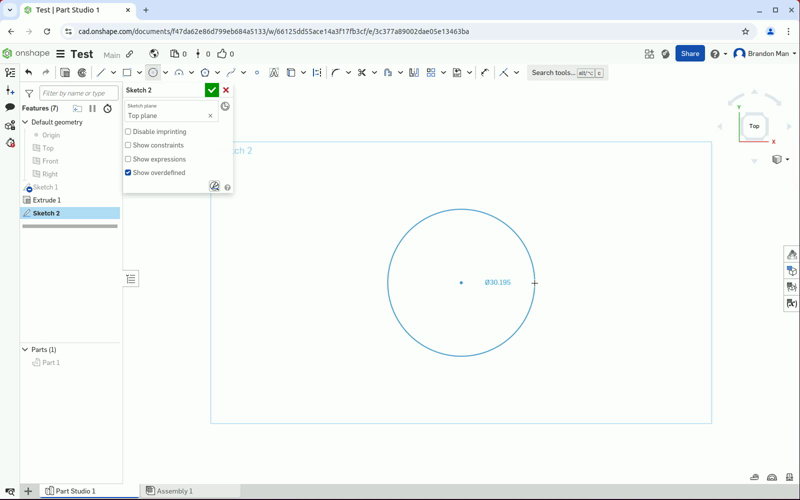
click(534, 282)
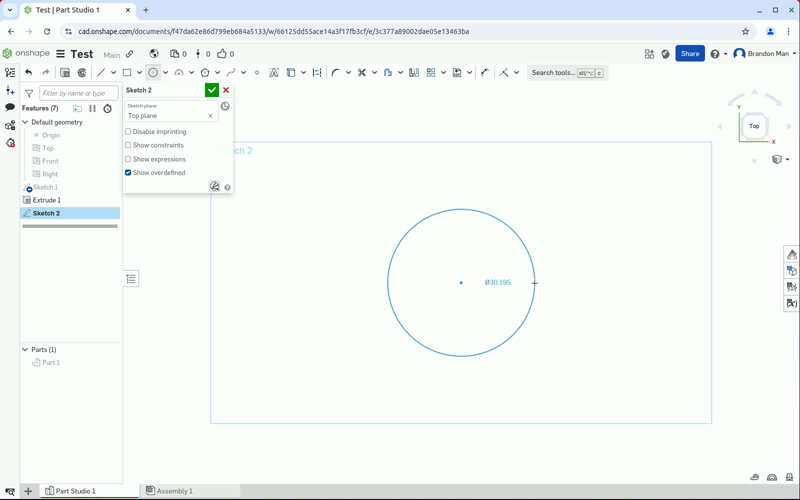
key(esc)
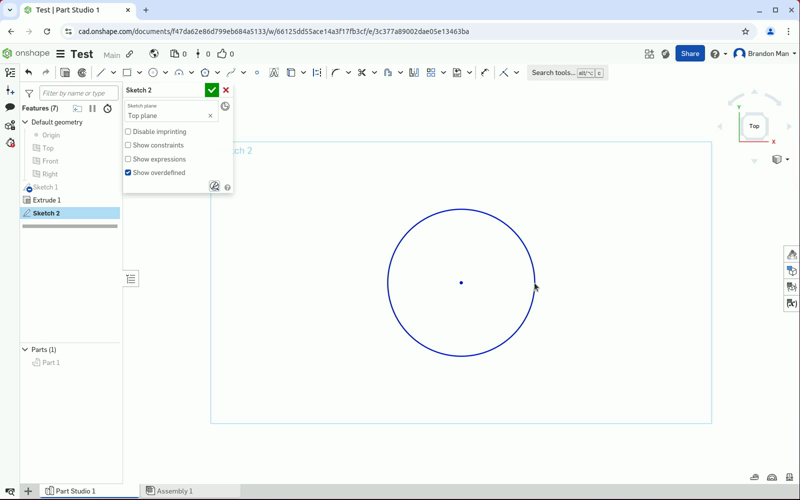
mouse_move(512, 312)
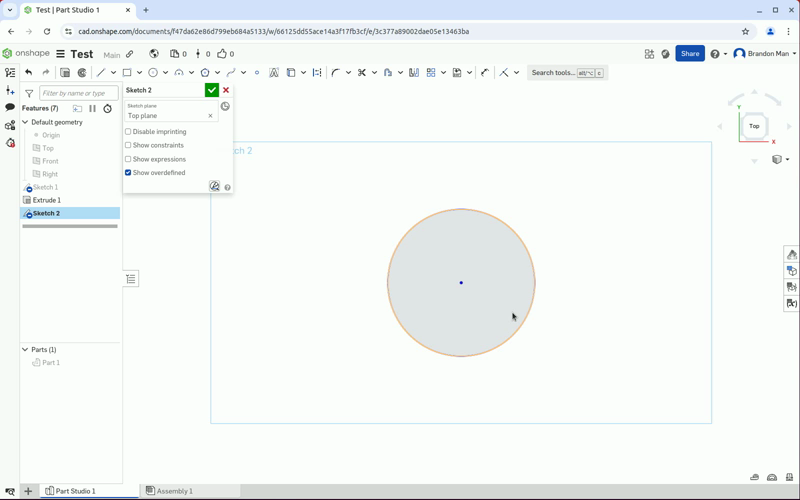
click(512, 312)
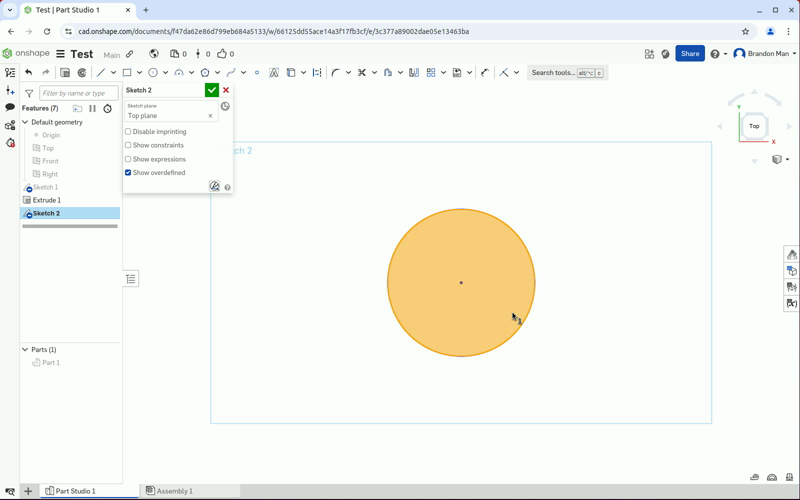
mouse_move(73, 352)
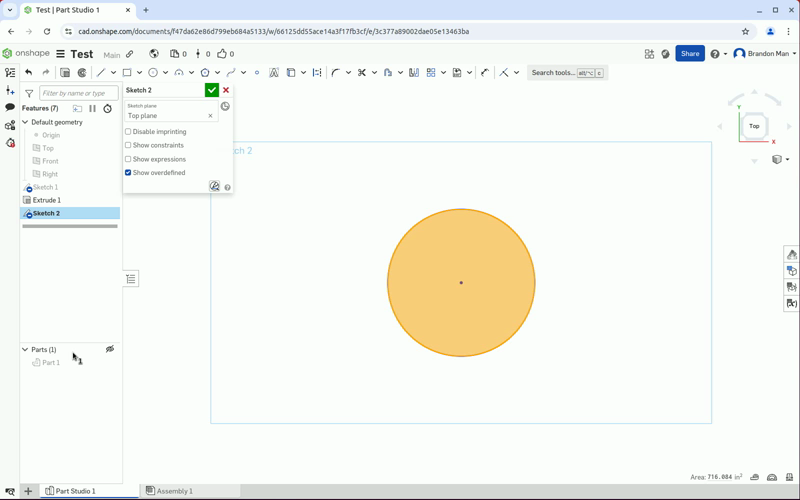
key(shift+y)
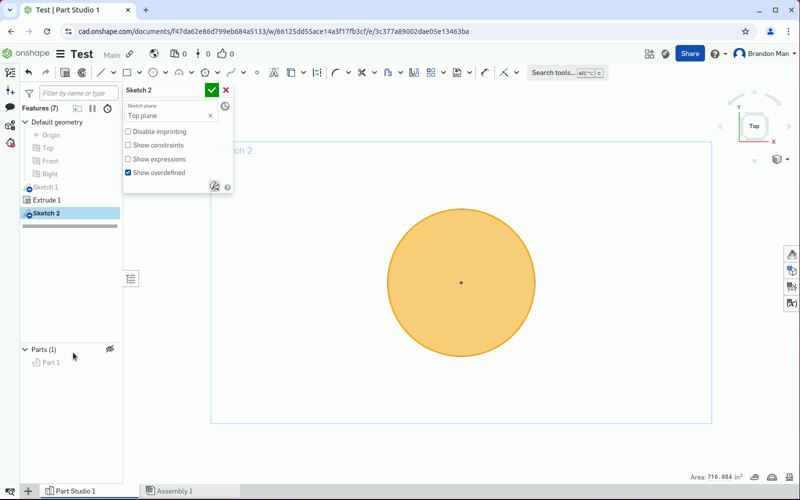
key(shift+e)
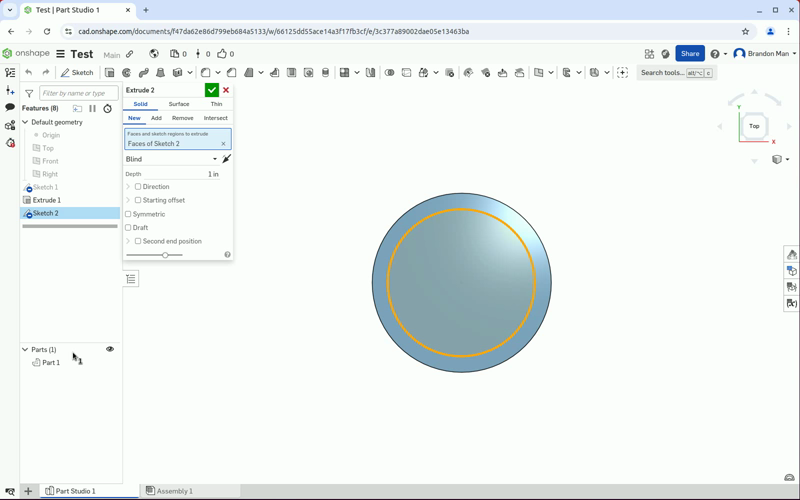
mouse_move(143, 106)
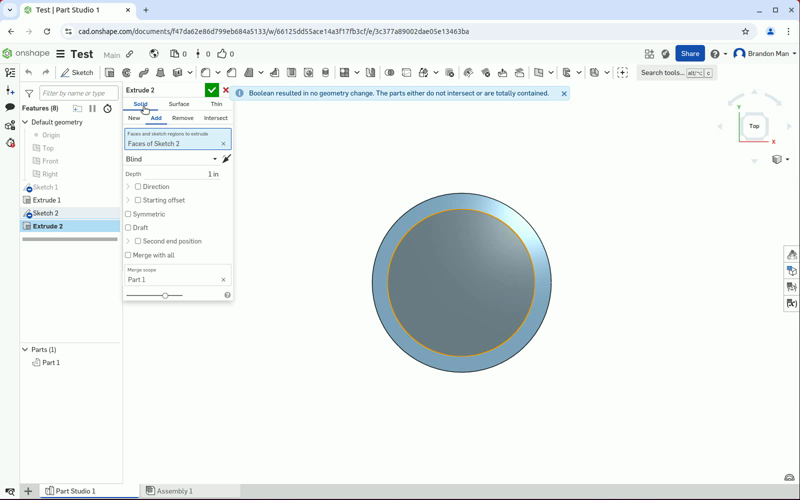
click(143, 106)
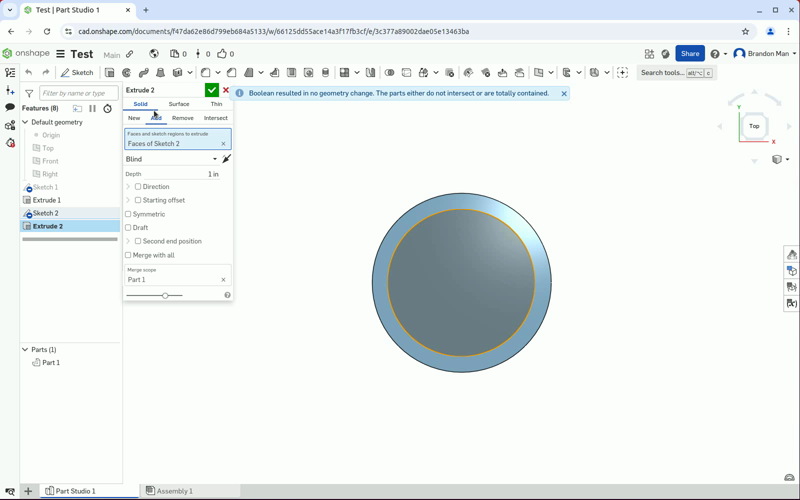
mouse_move(186, 120)
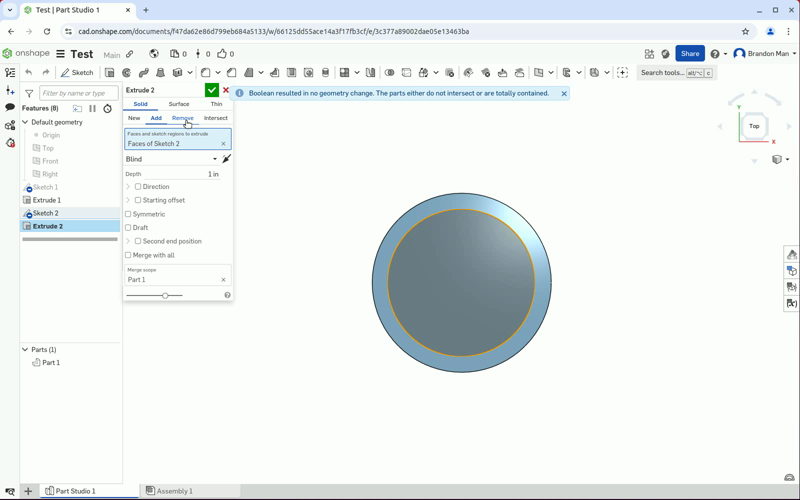
click(186, 120)
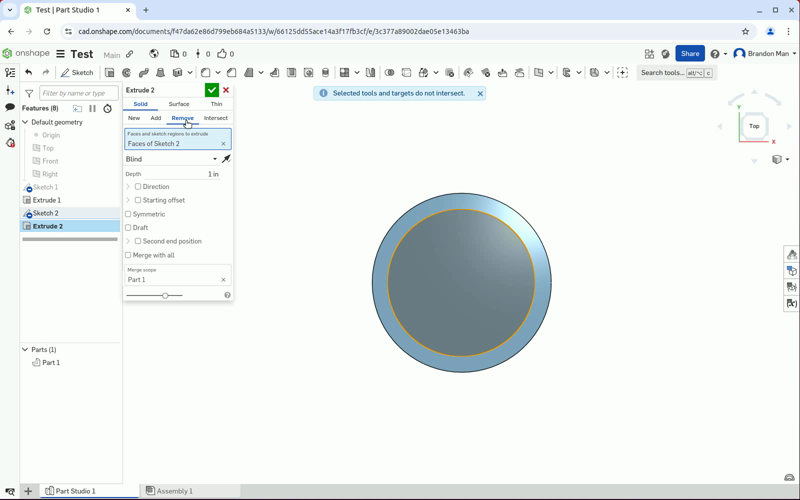
key(tab, 4)
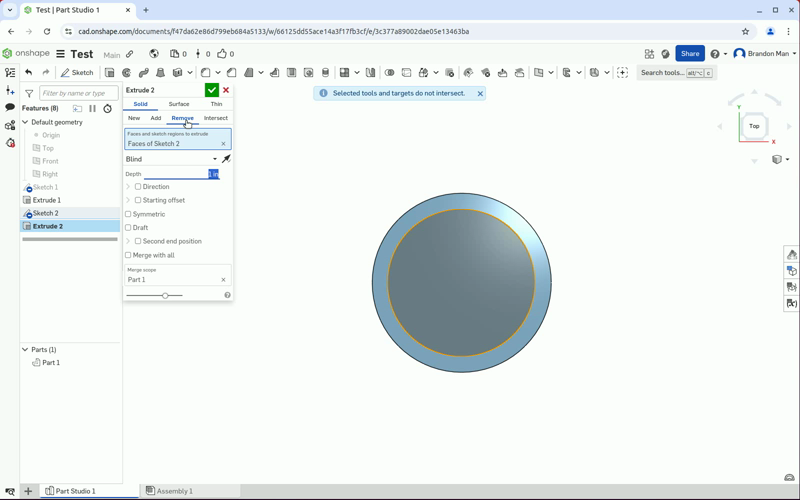
text(-30.57)
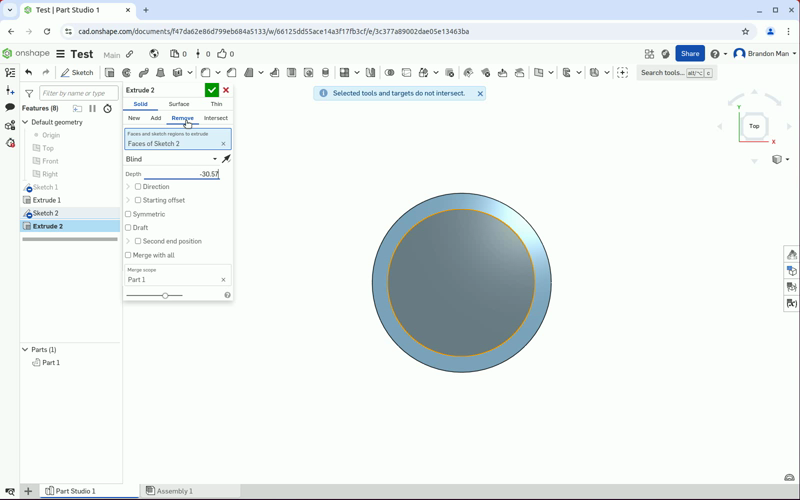
key(tab, 6)
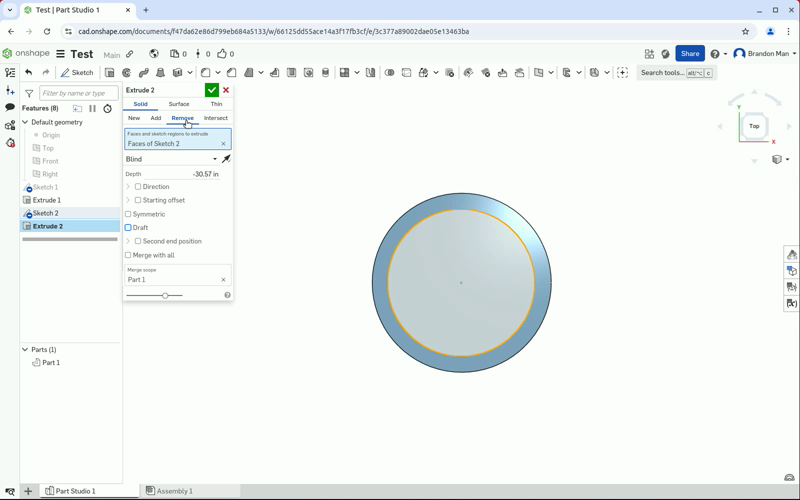
key(space)
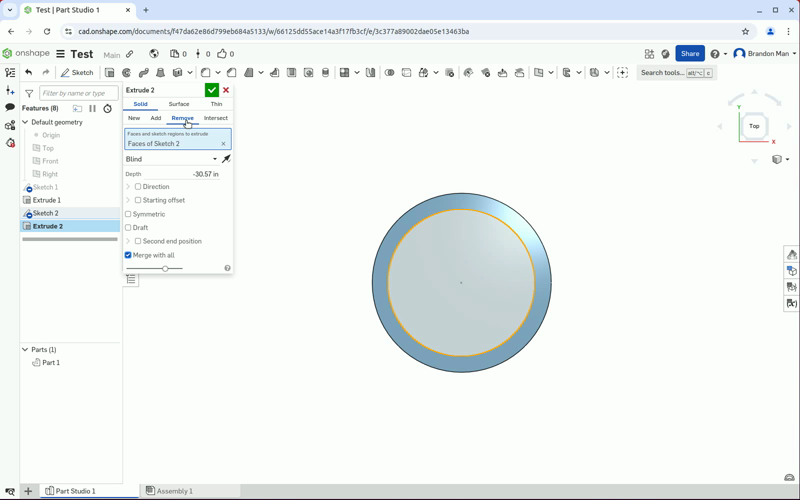
key(enter)
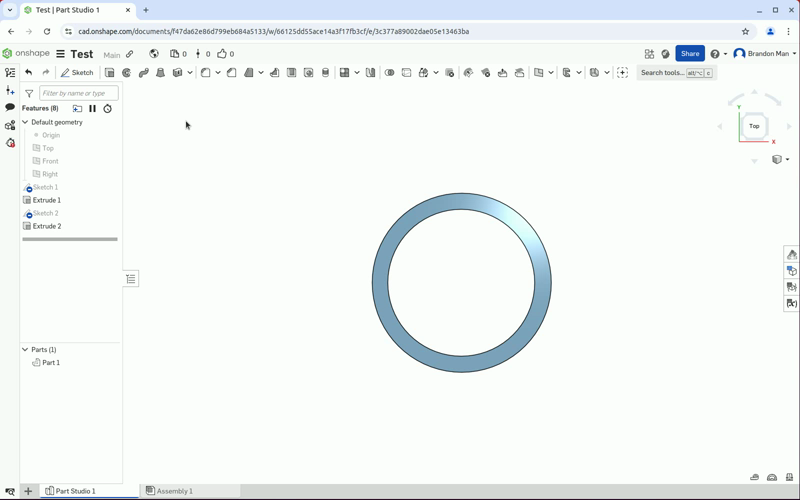
key(shift+h)
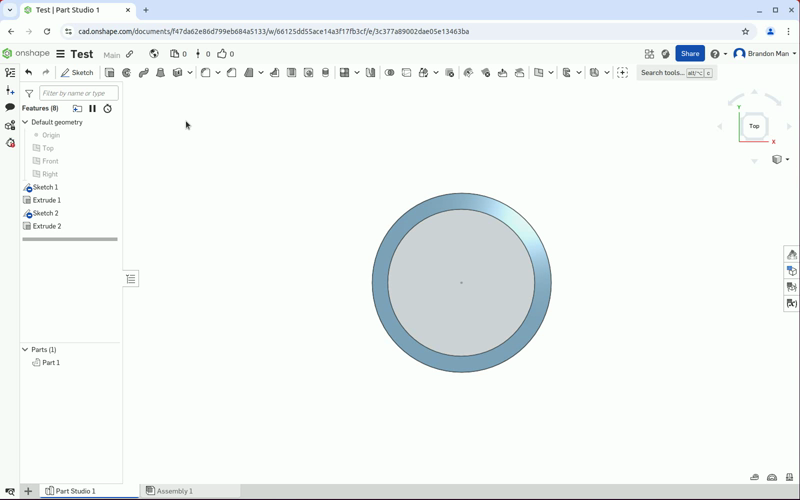
key(shift+h)
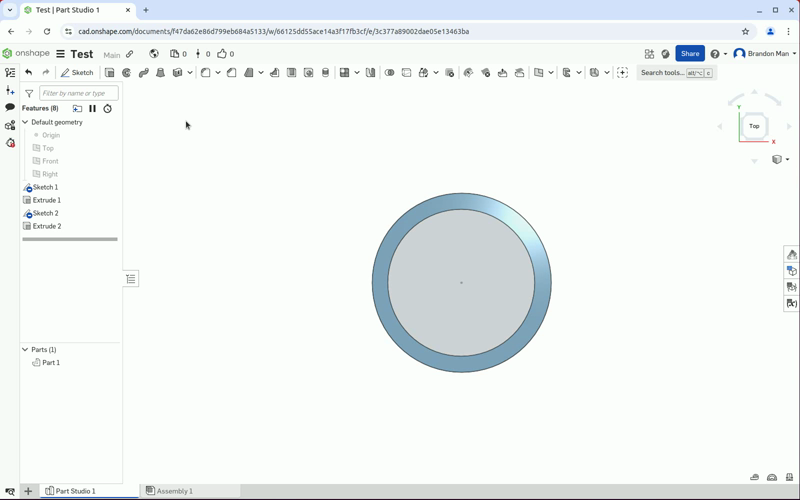
key(shift+7)
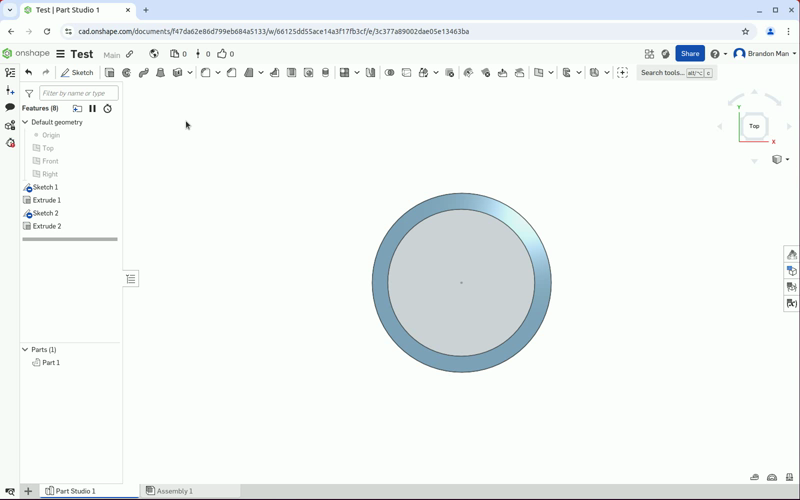
key(up, 3)
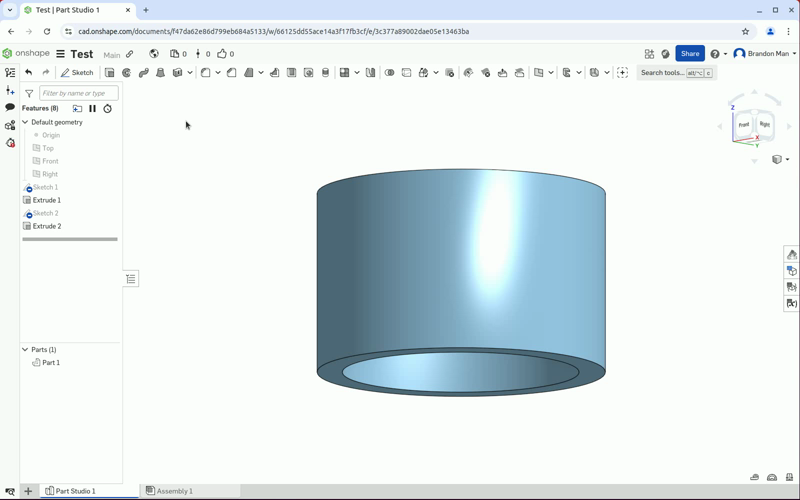
key(left, 3)
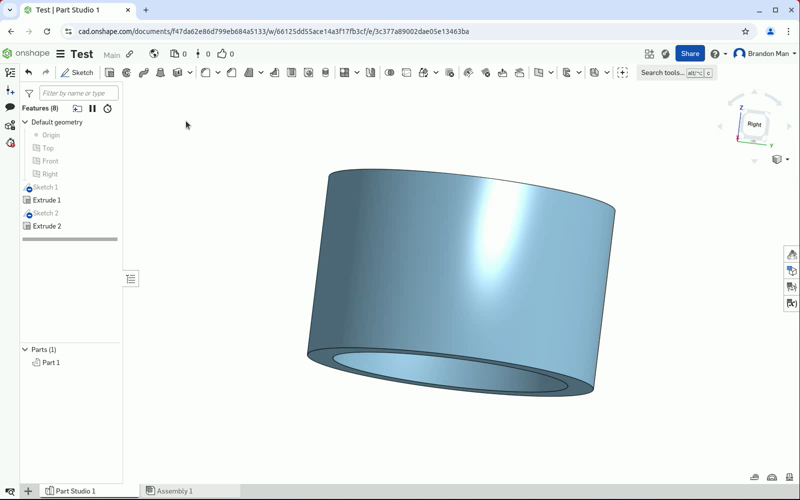
key(right, 3)
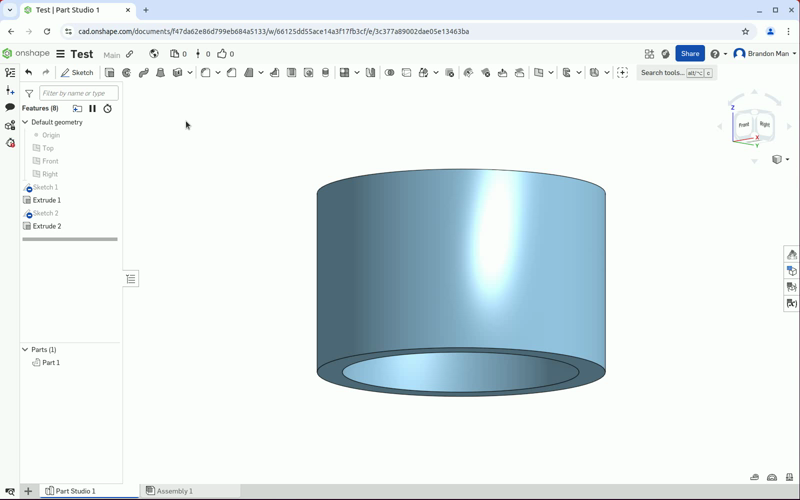
key(down, 3)
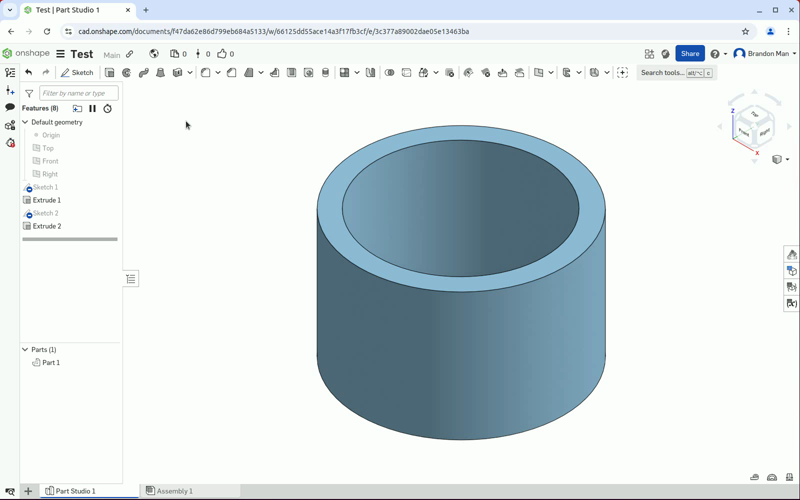
mouse_move(73, 189)
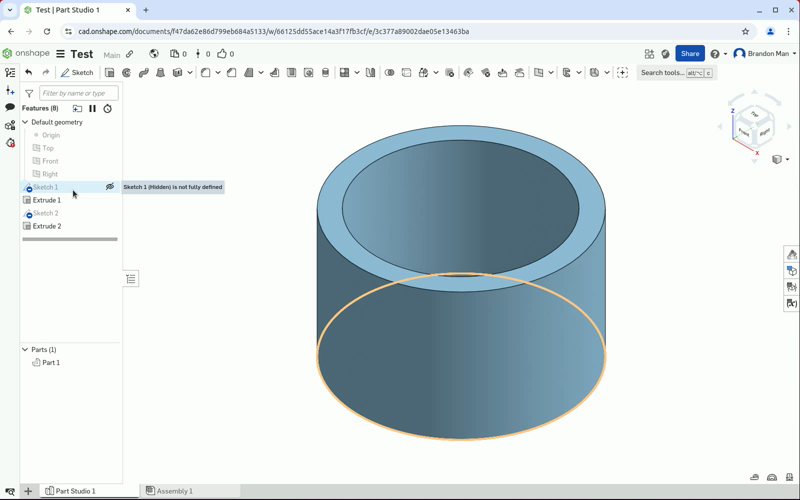
click(73, 189)